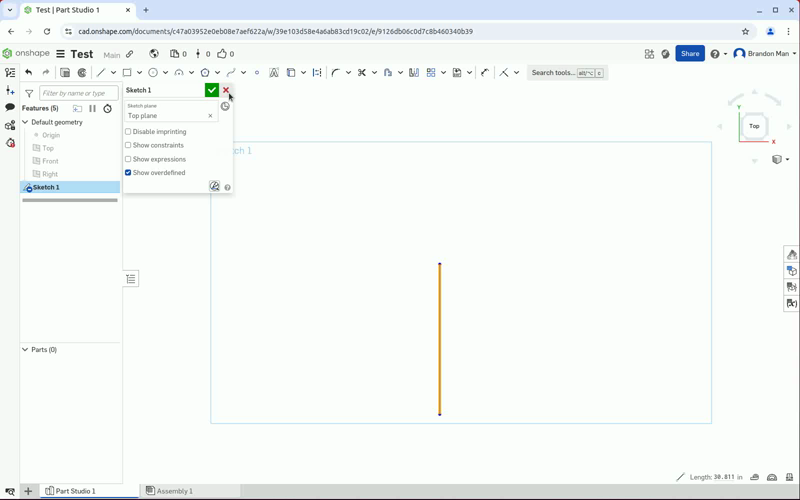
key(shift+h)
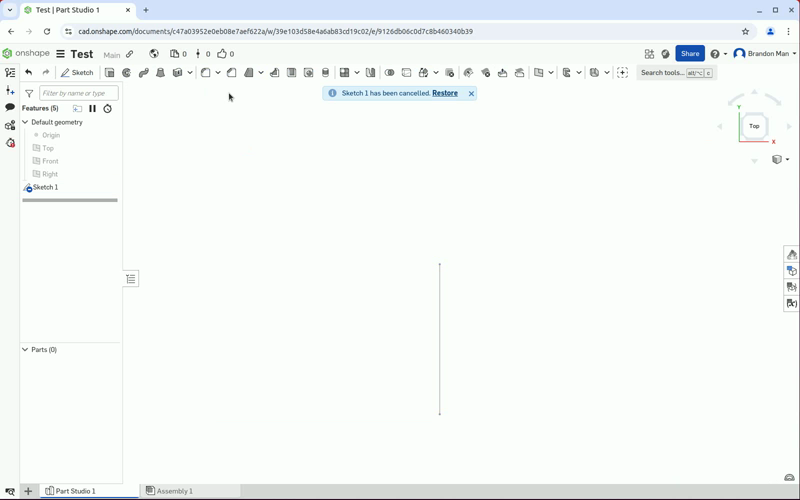
key(shift+s)
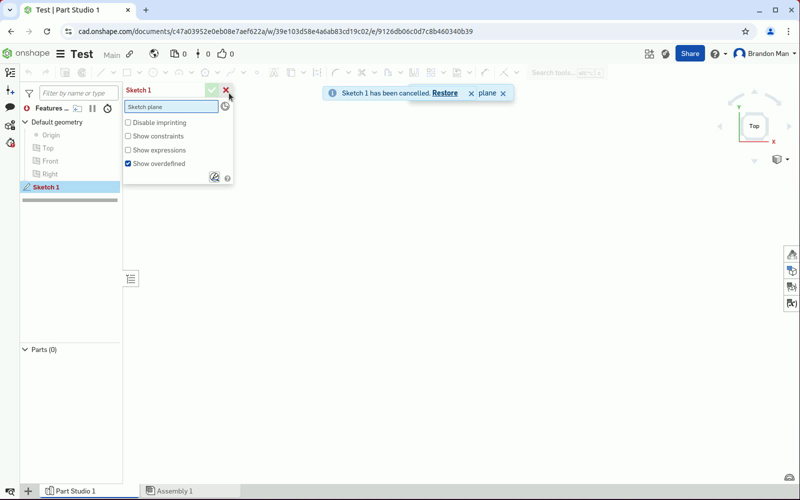
mouse_move(73, 150)
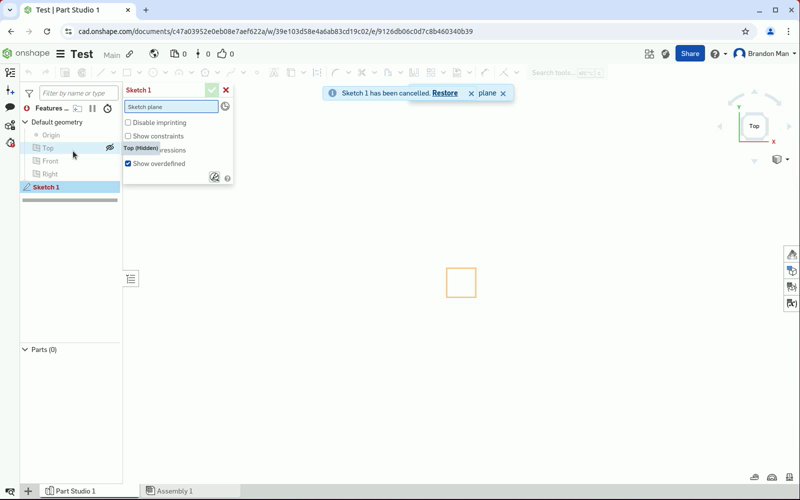
click(73, 150)
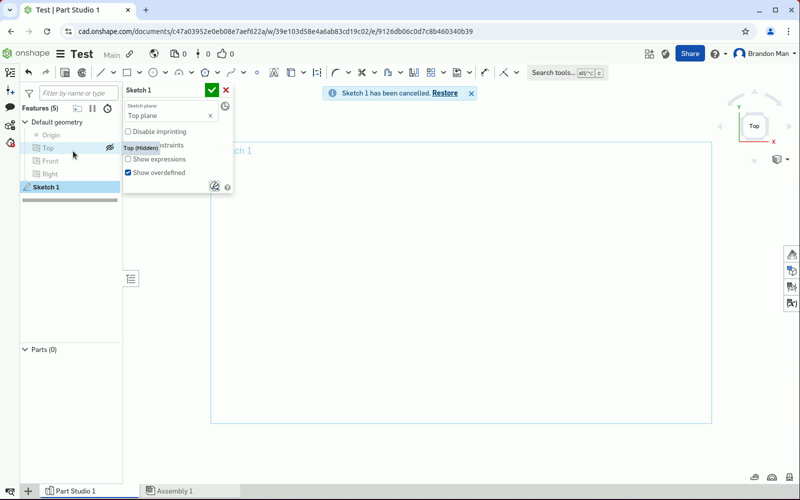
mouse_move(73, 352)
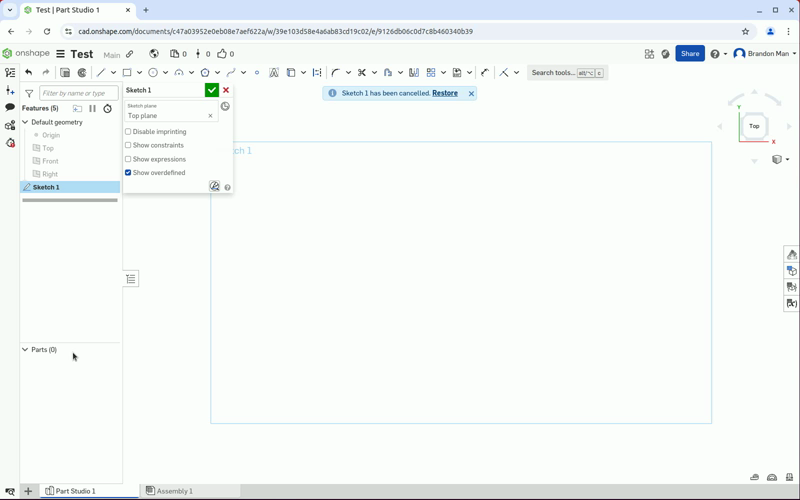
key(y)
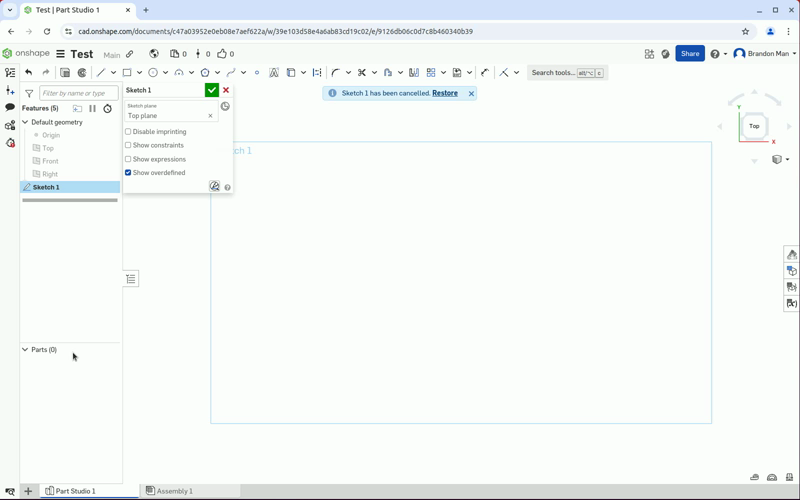
key(c)
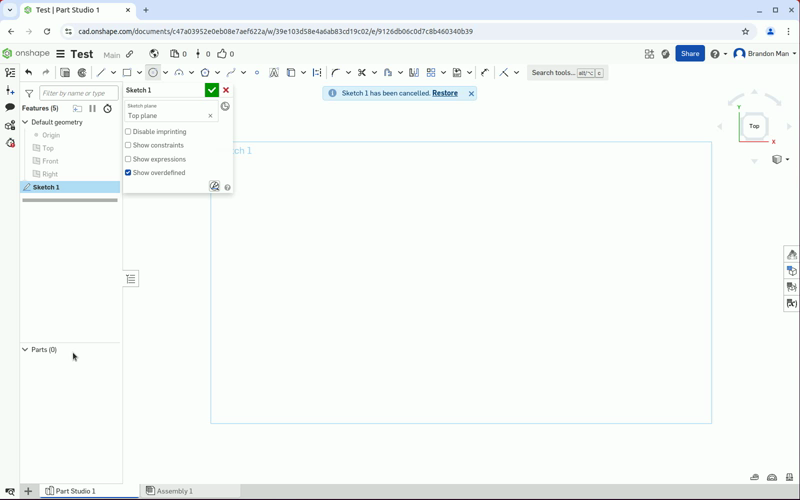
key_down(shift)
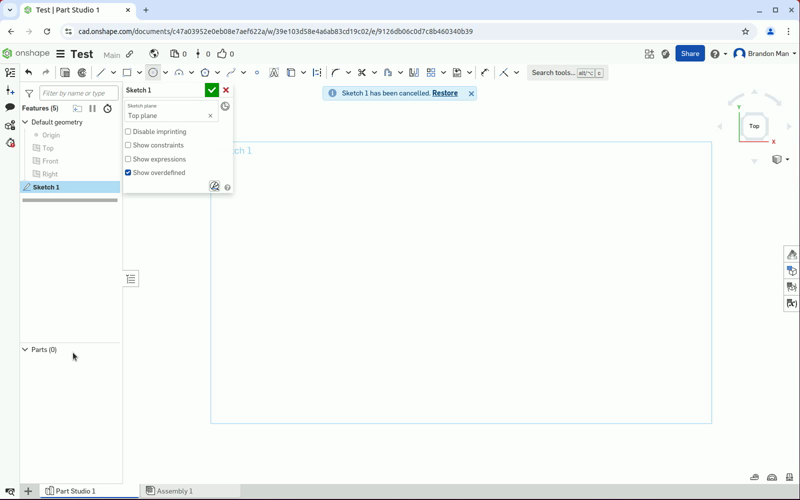
mouse_move(461, 282)
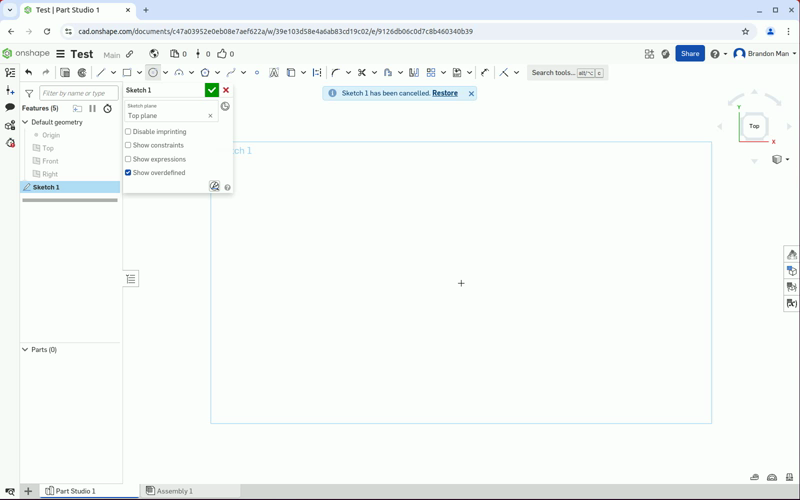
click(461, 282)
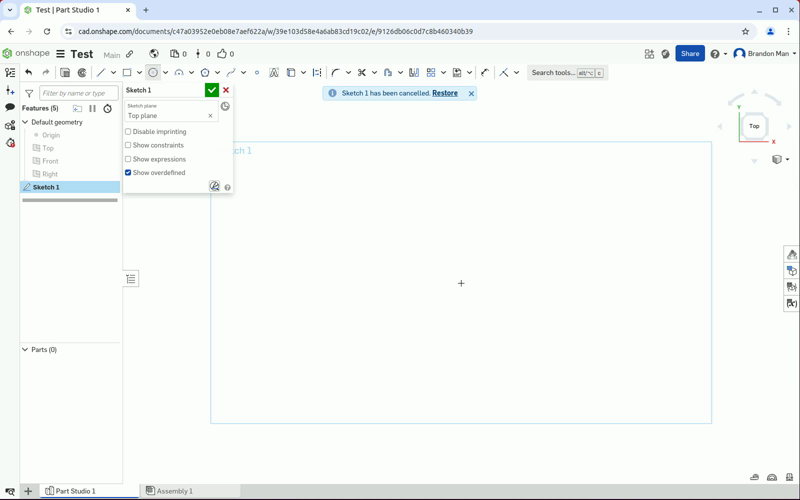
key_up(shift)
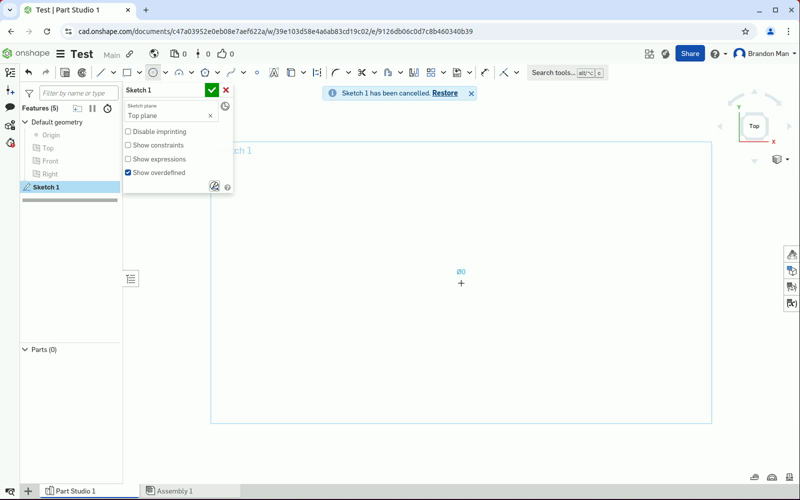
mouse_move(574, 282)
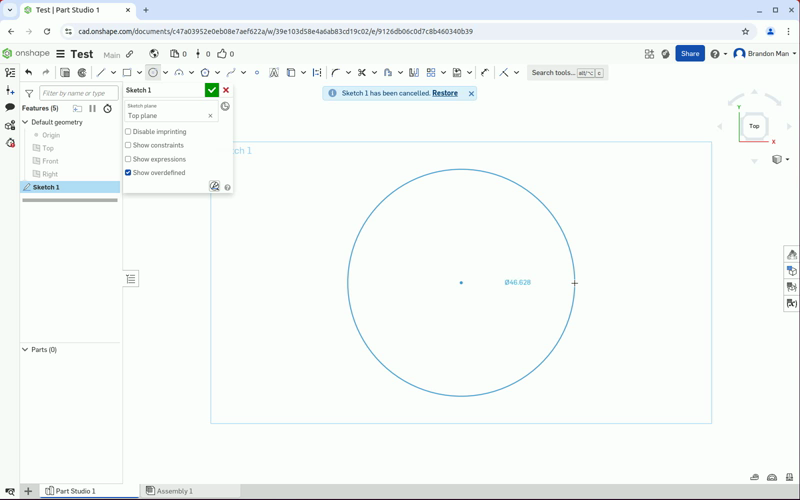
click(574, 282)
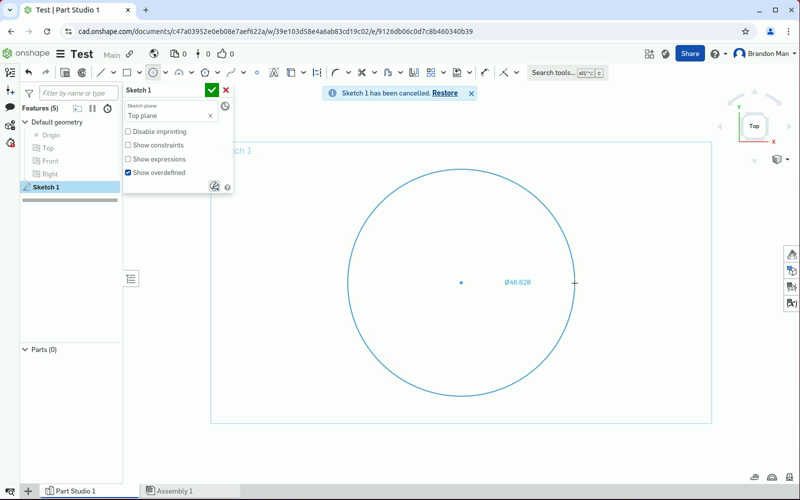
key(esc)
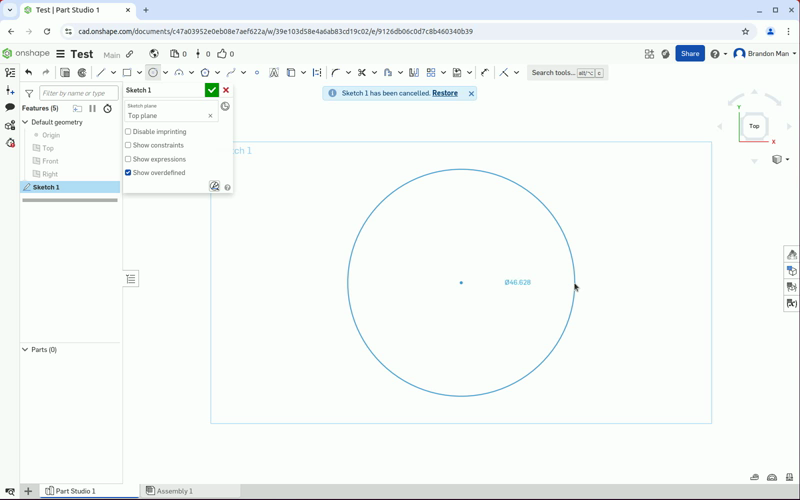
key(c)
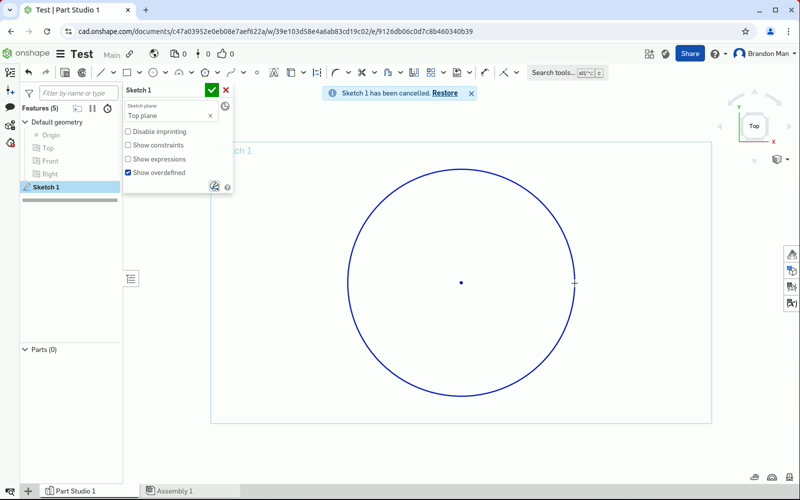
key_down(shift)
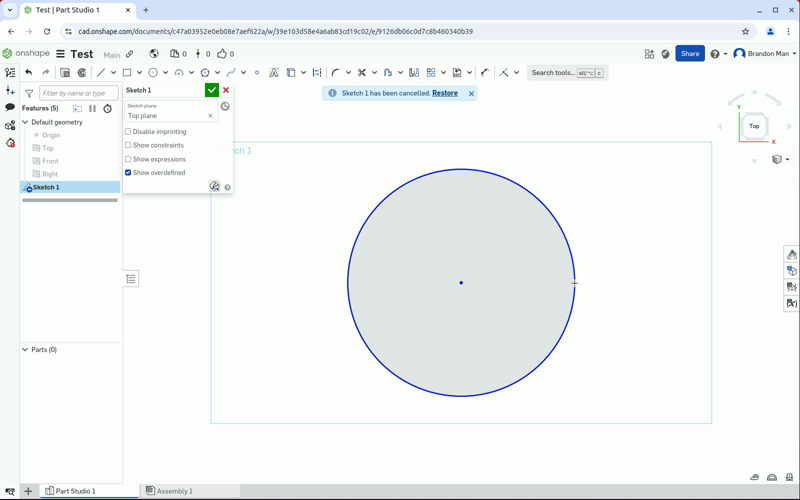
mouse_move(461, 363)
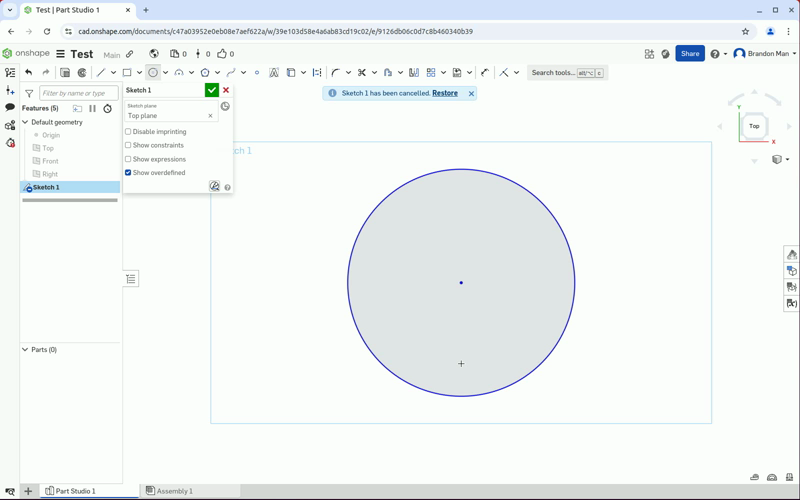
click(461, 363)
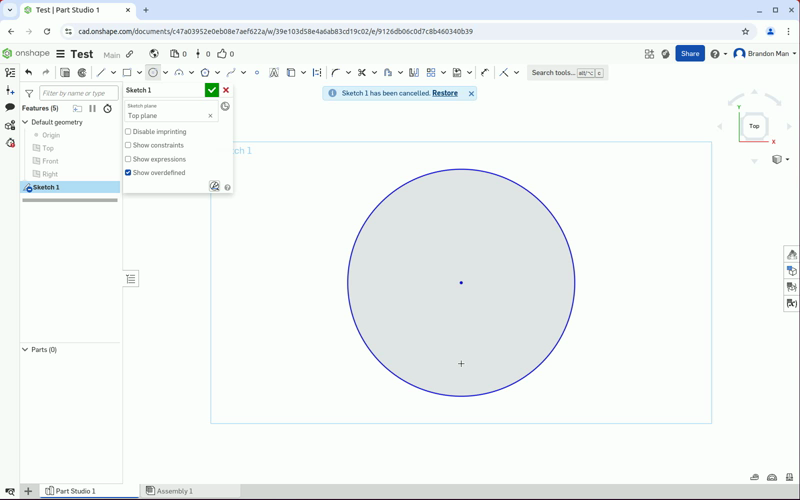
key_up(shift)
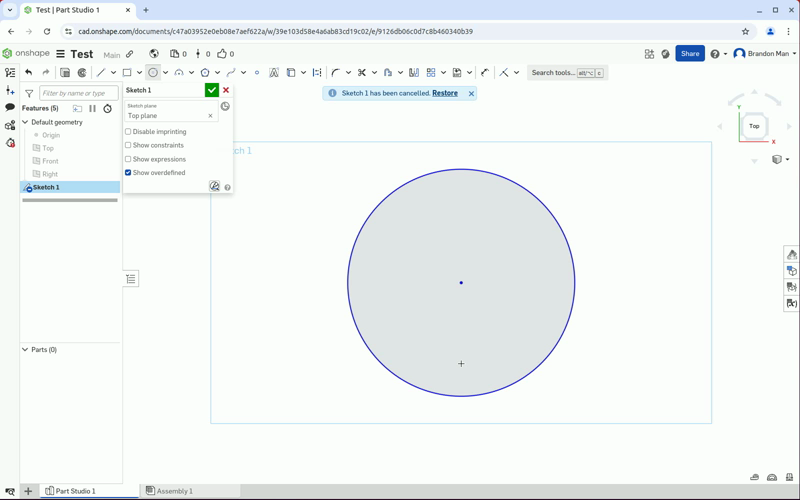
mouse_move(468, 363)
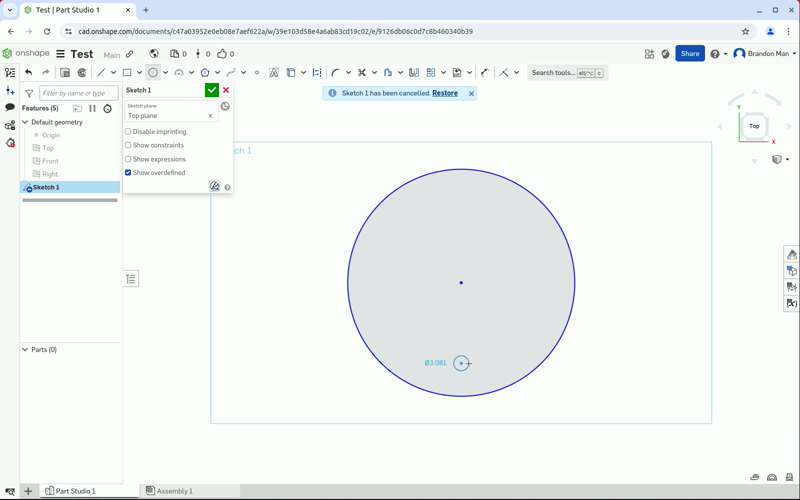
click(468, 363)
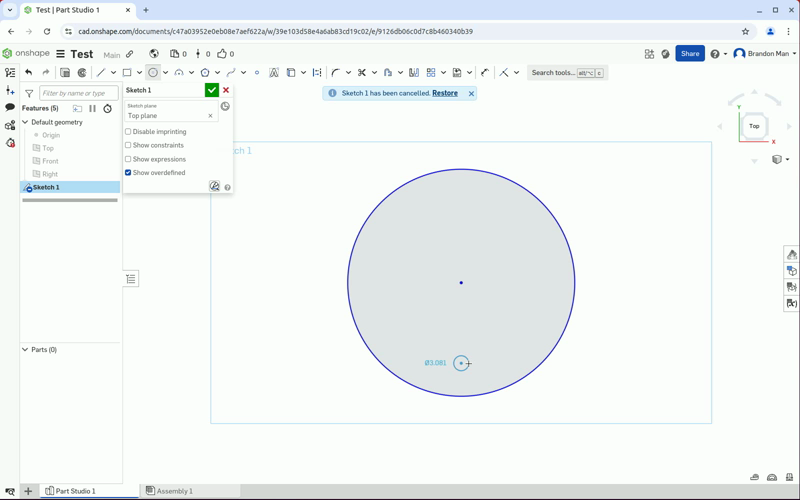
key(esc)
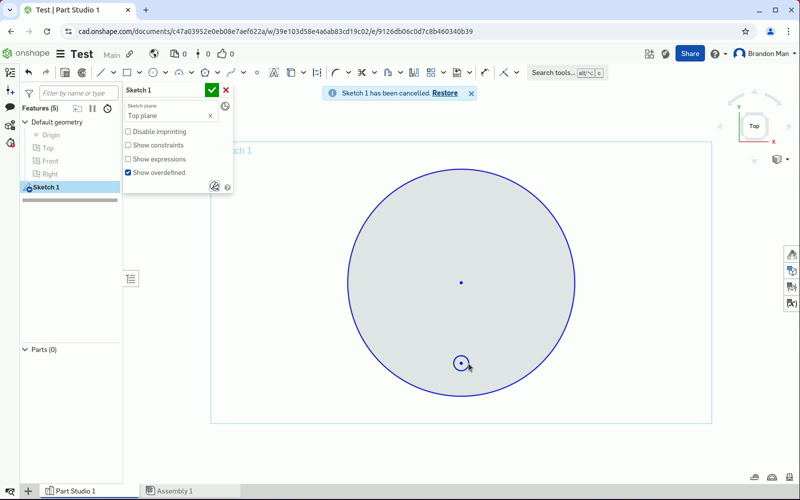
mouse_move(513, 218)
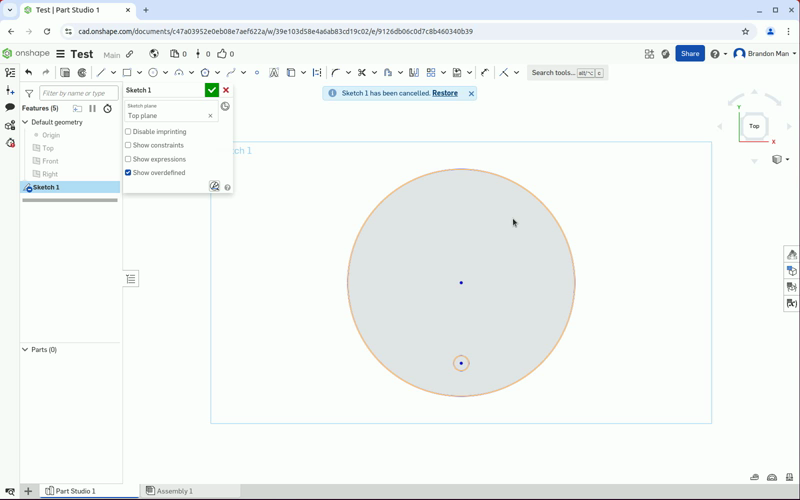
click(513, 218)
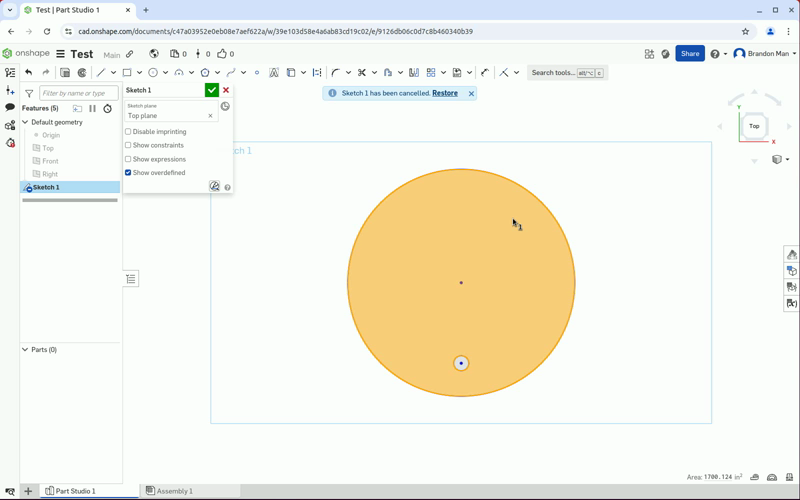
mouse_move(73, 352)
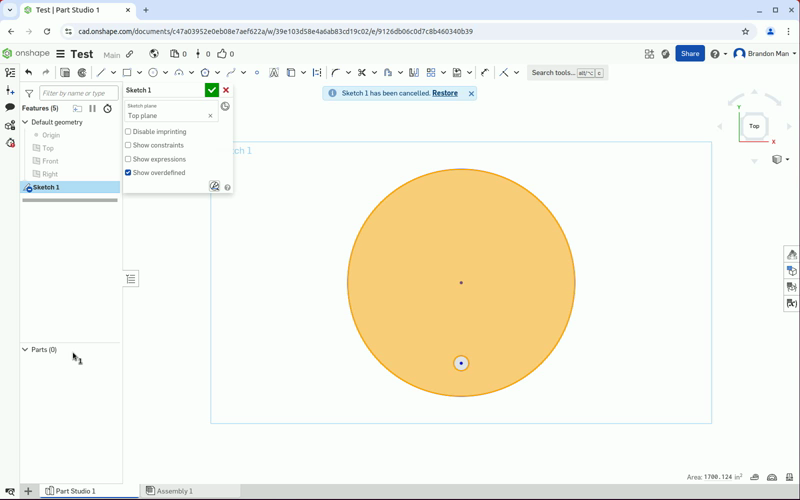
key(shift+y)
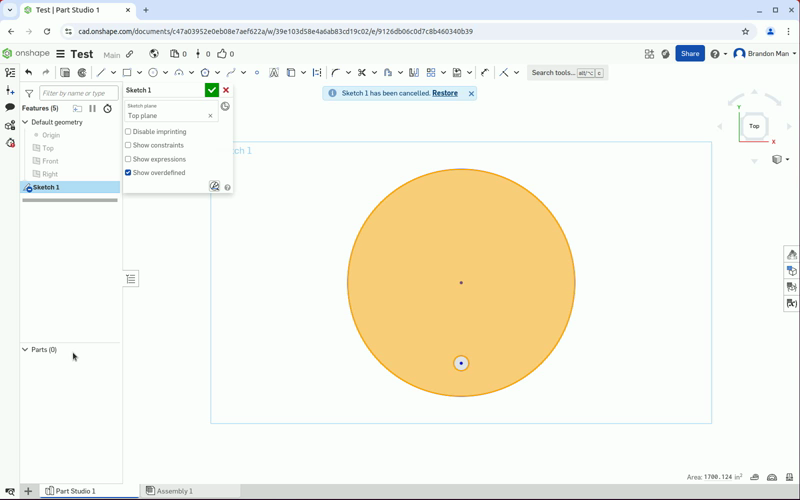
key(shift+e)
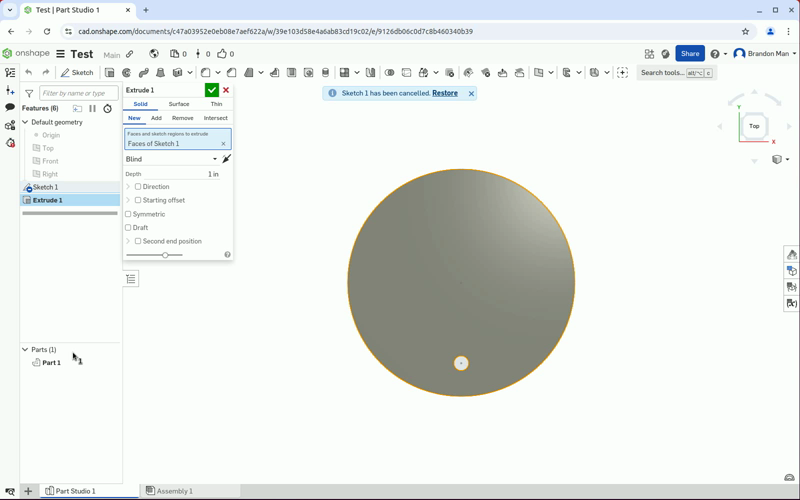
mouse_move(143, 106)
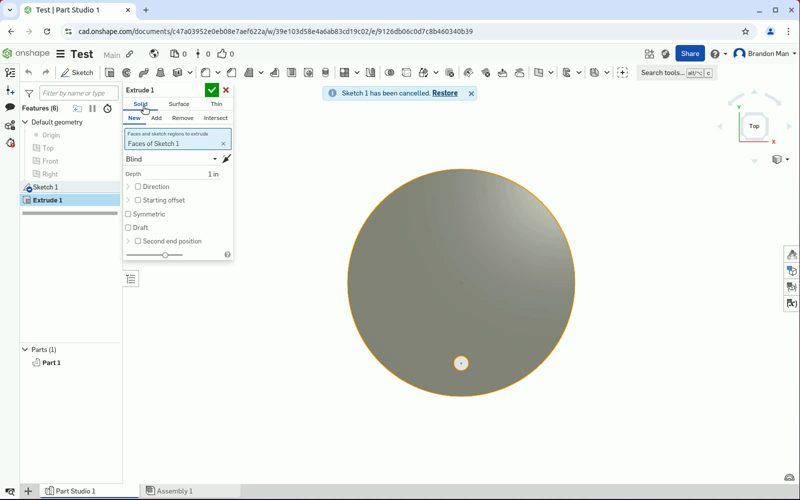
click(143, 106)
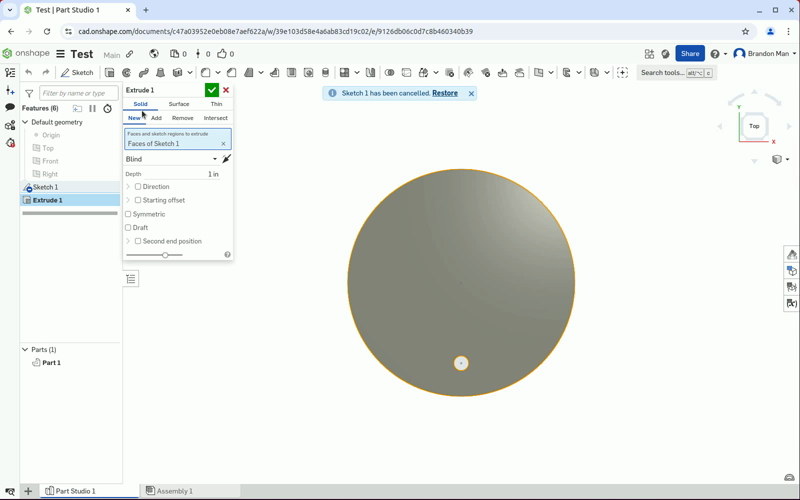
mouse_move(137, 120)
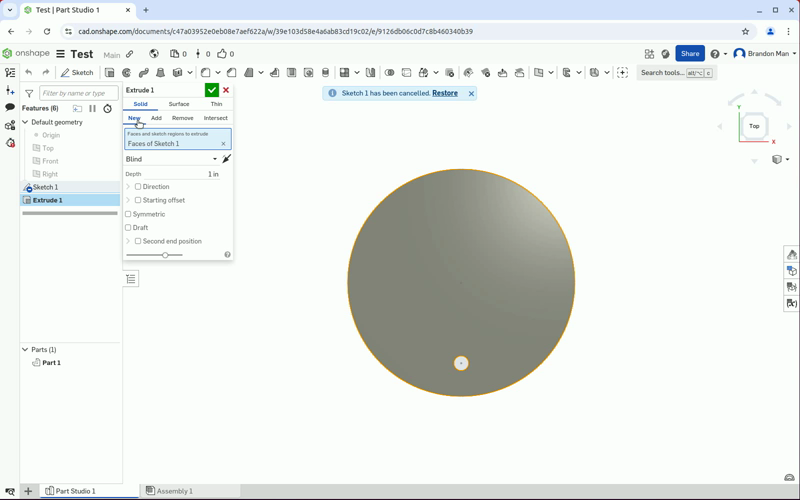
click(137, 120)
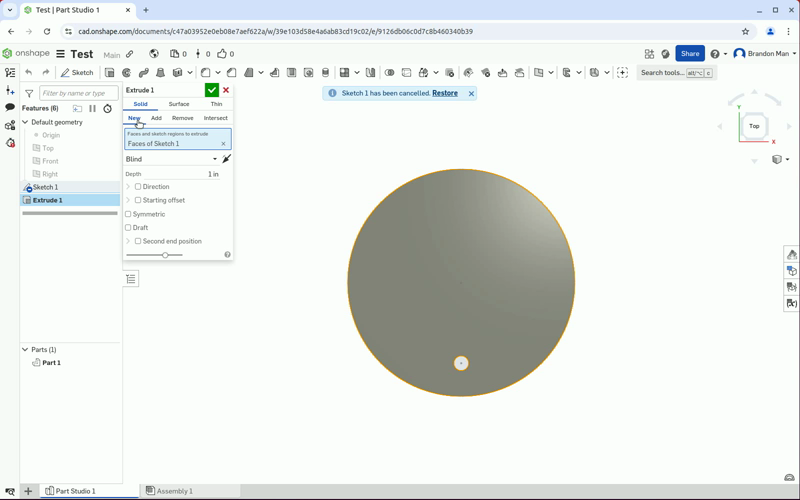
key(tab, 4)
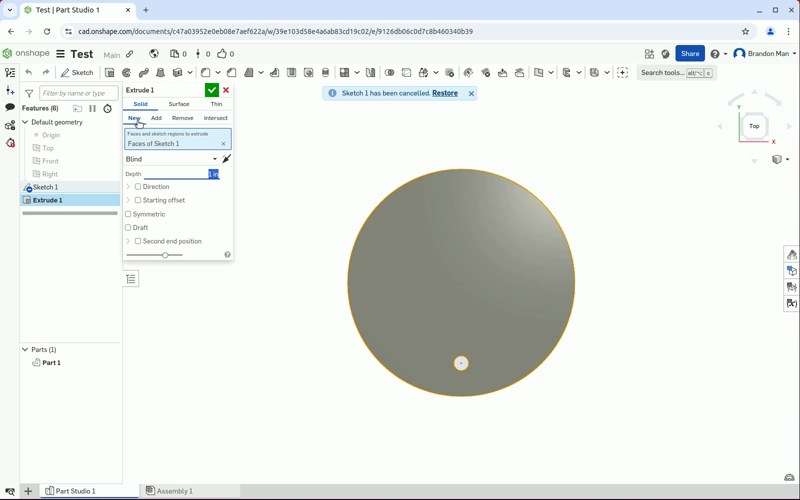
text(0.722)
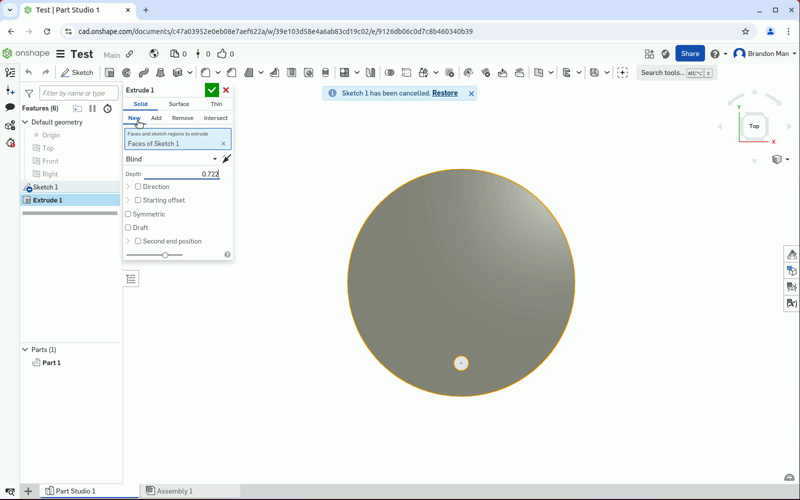
key(enter)
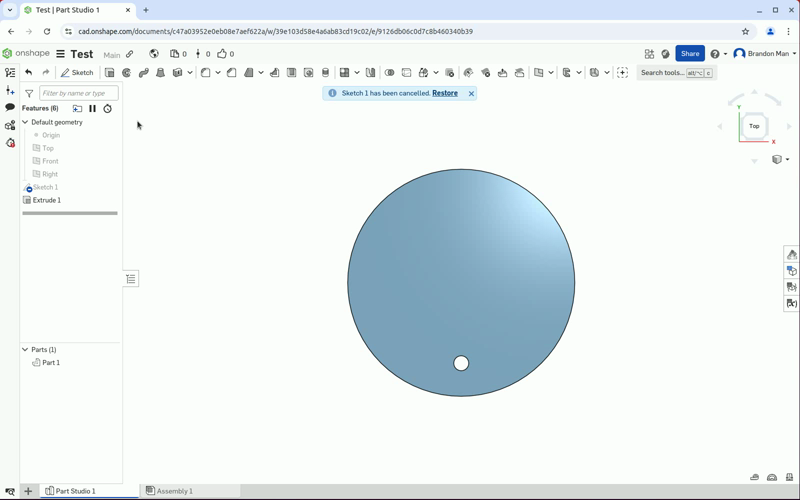
key(shift+h)
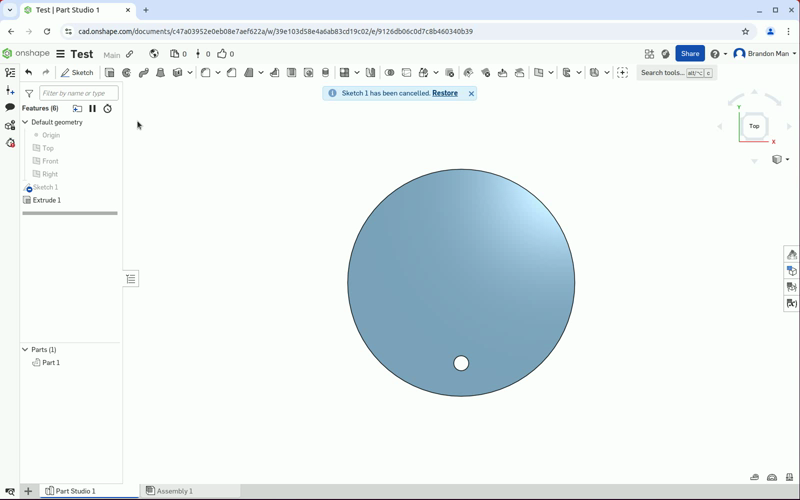
key(shift+h)
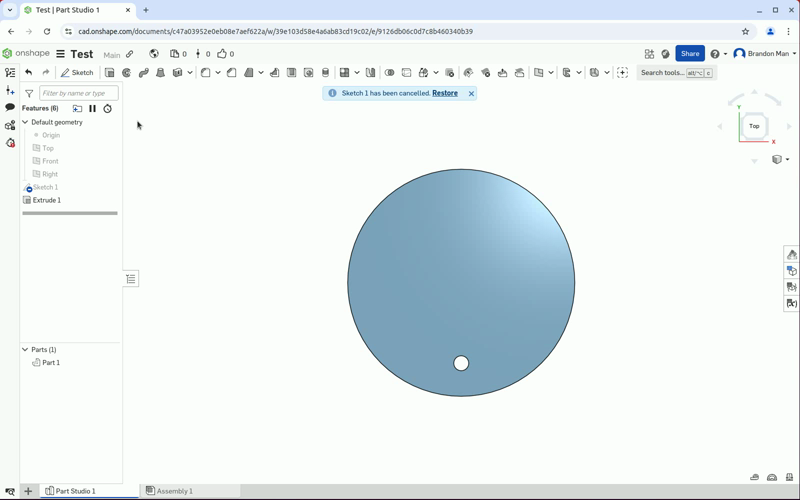
mouse_move(73, 189)
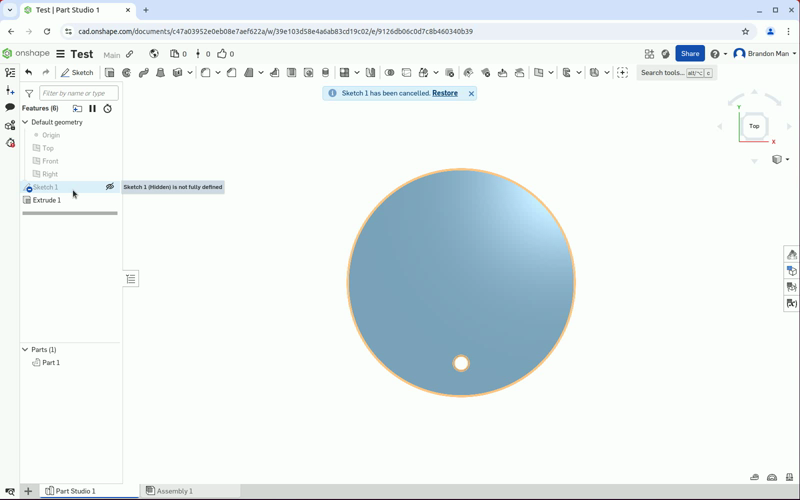
click(73, 189)
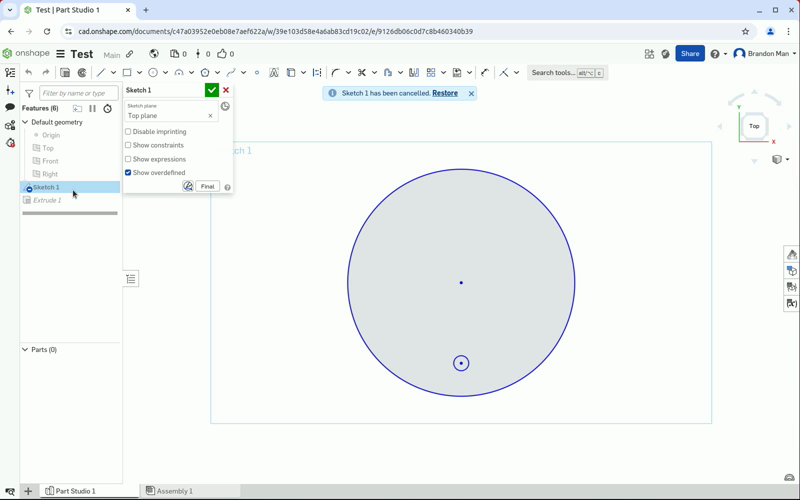
mouse_move(229, 92)
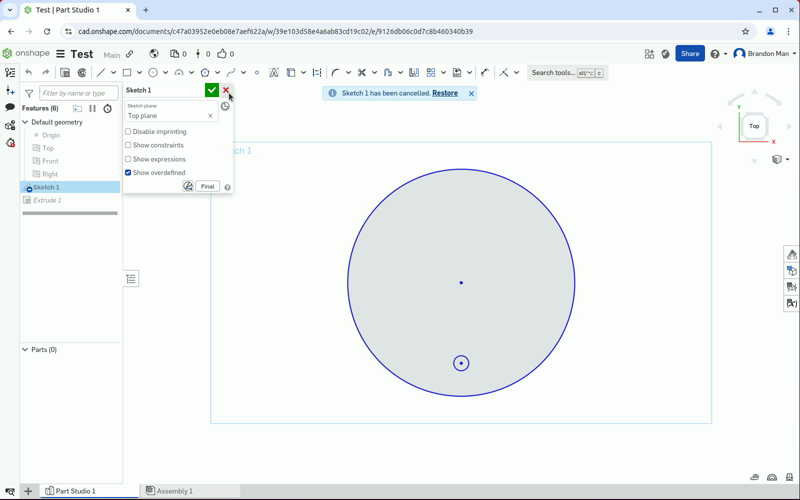
click(229, 92)
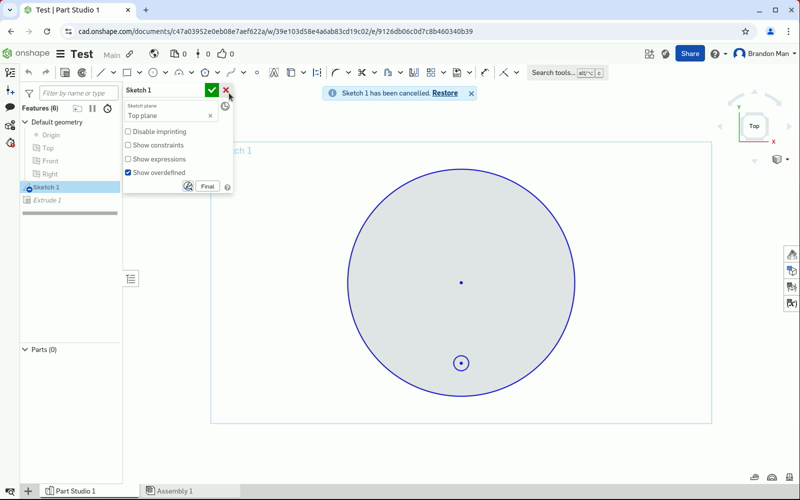
key(shift+s)
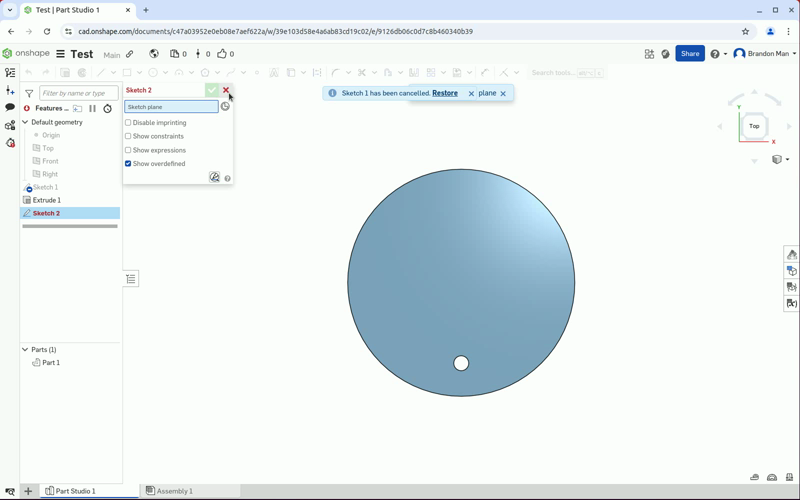
mouse_move(73, 150)
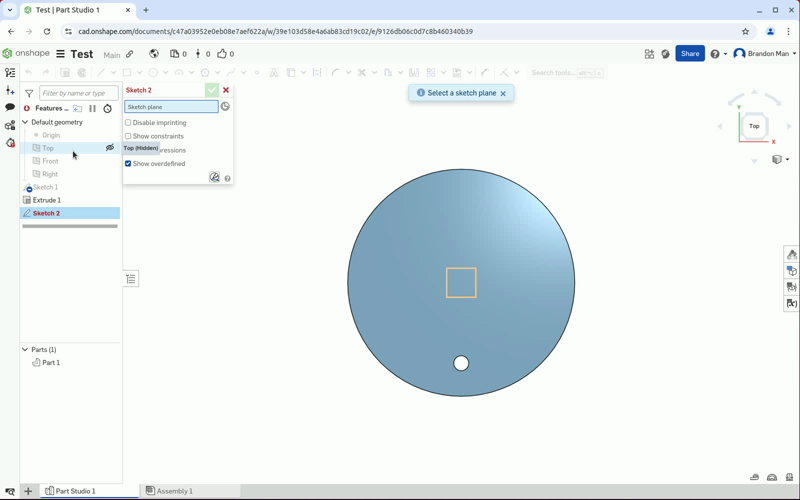
click(73, 150)
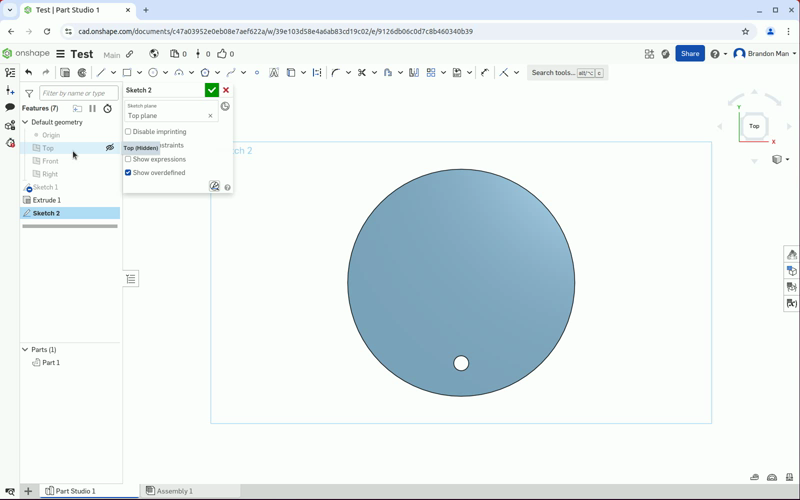
mouse_move(73, 352)
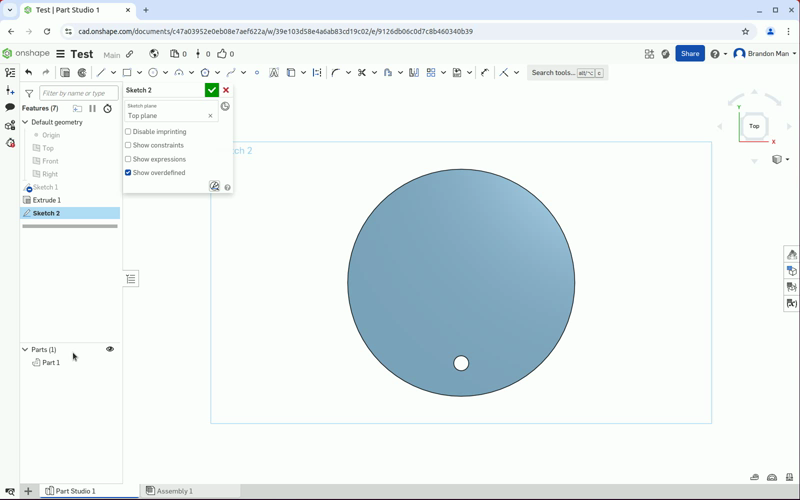
key(y)
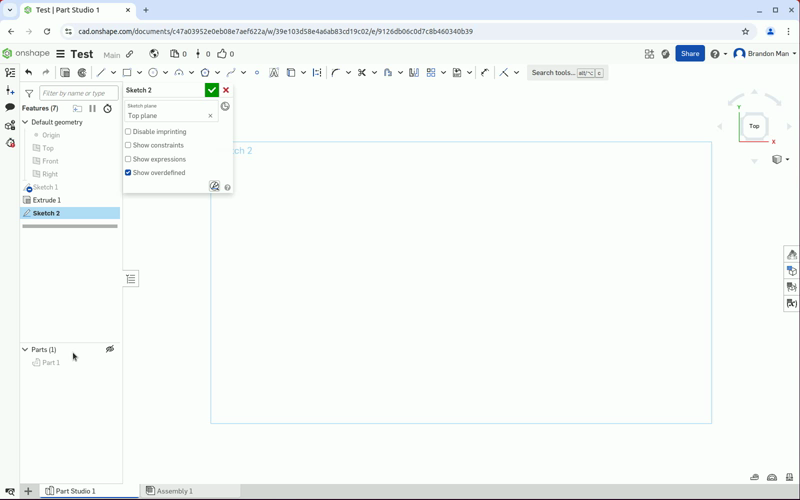
key(c)
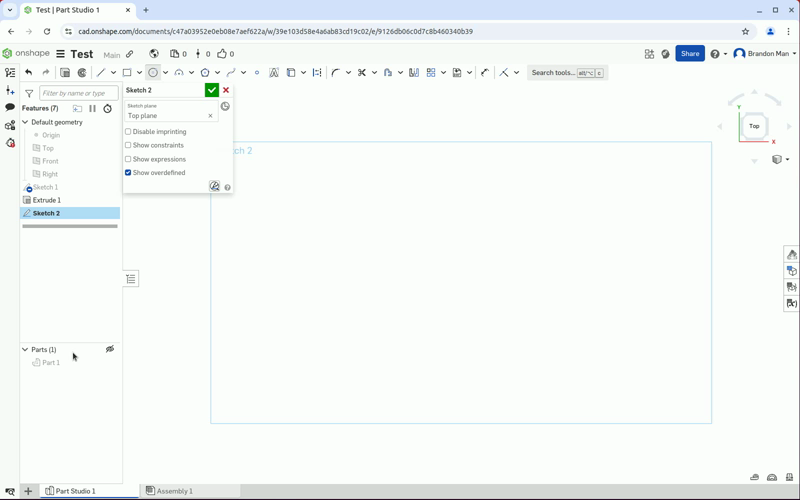
key_down(shift)
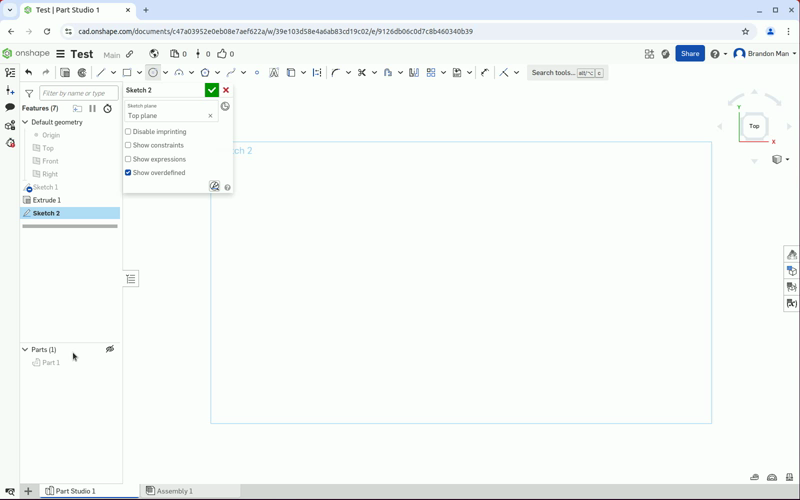
mouse_move(461, 282)
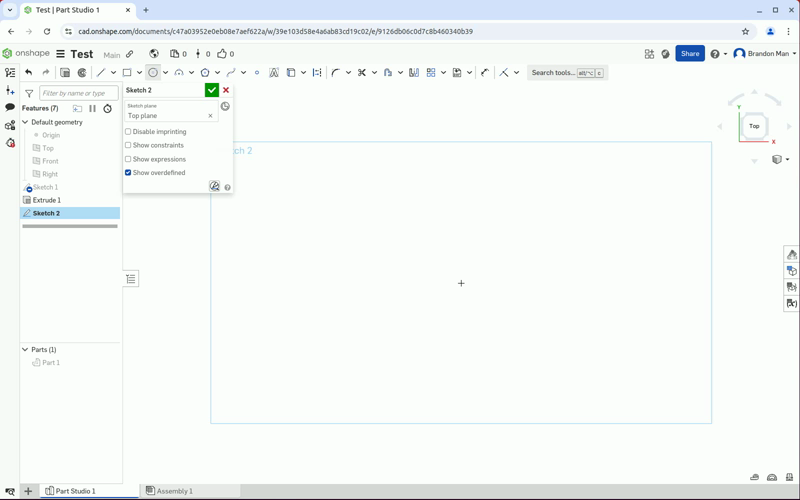
click(461, 282)
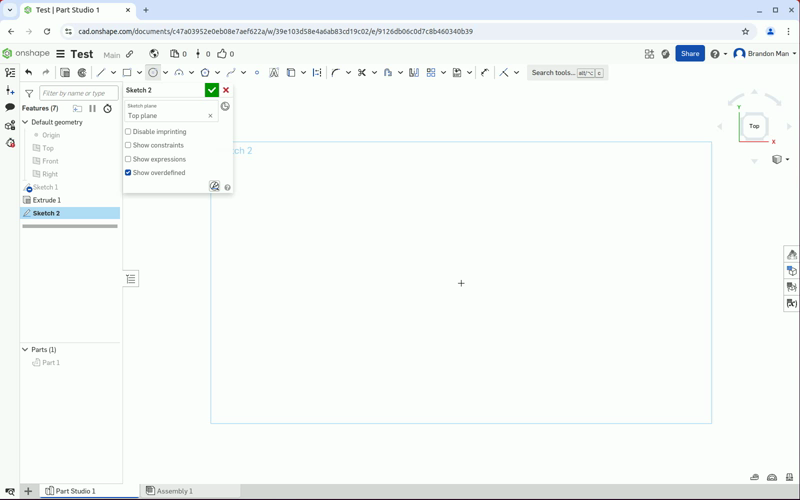
key_up(shift)
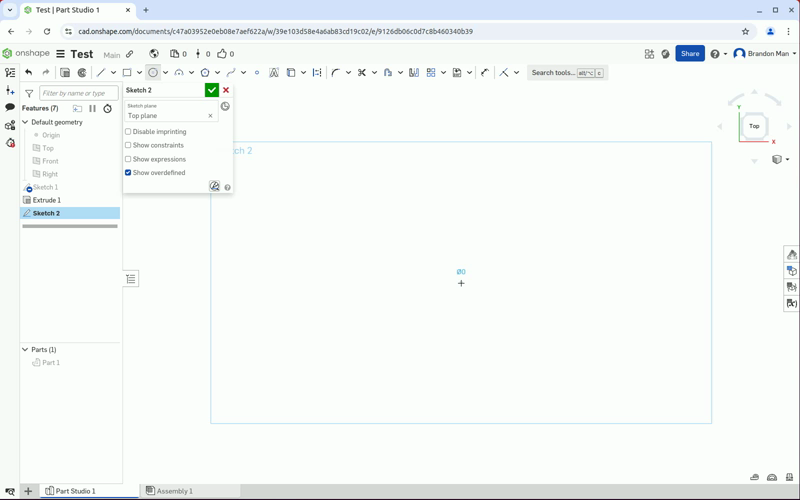
mouse_move(574, 282)
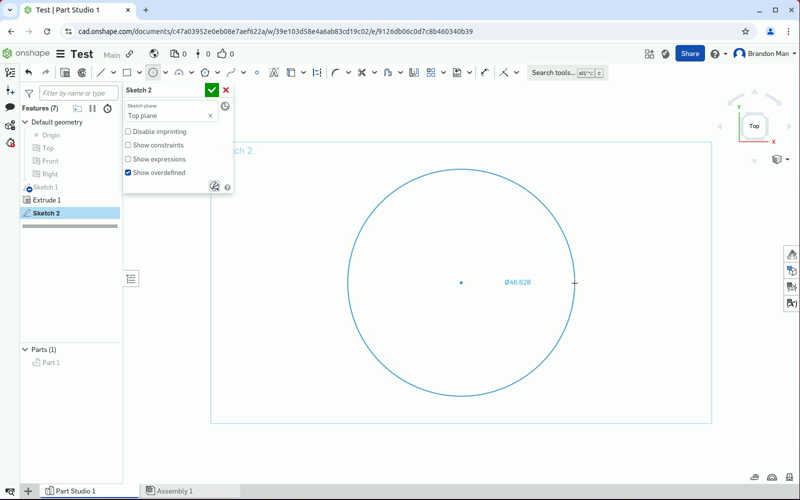
click(574, 282)
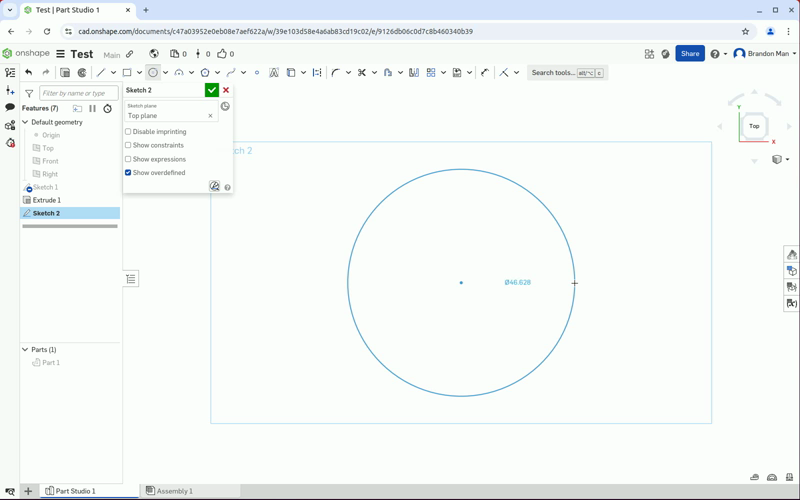
key(esc)
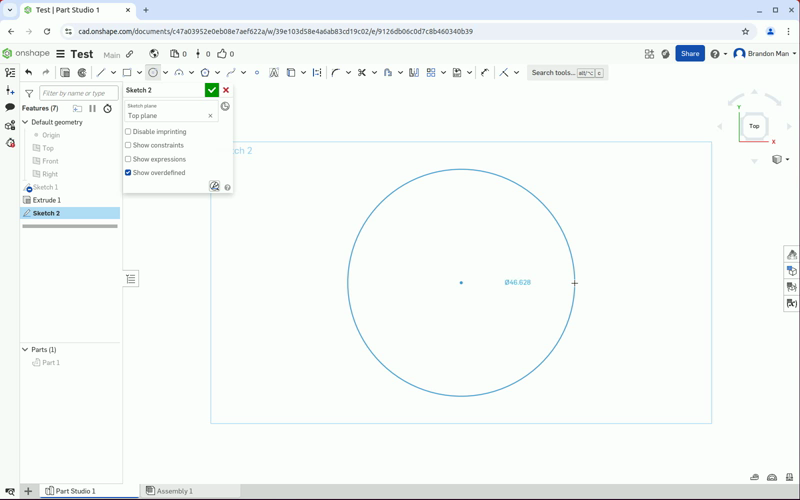
key(c)
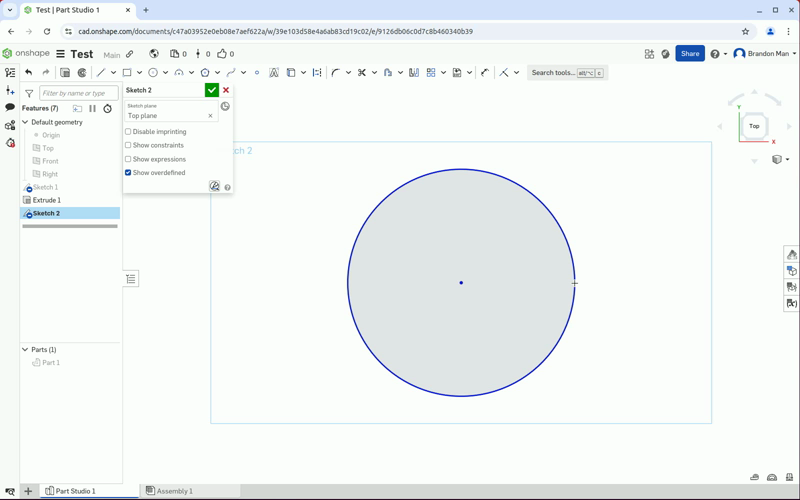
key_down(shift)
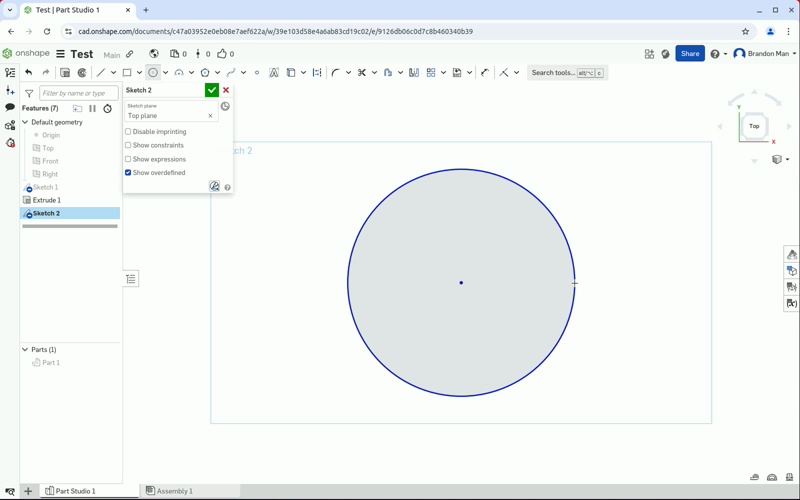
mouse_move(461, 363)
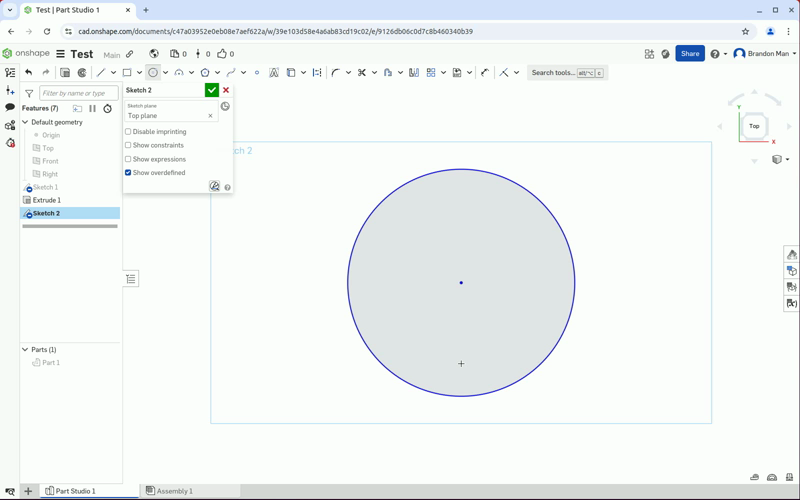
click(461, 363)
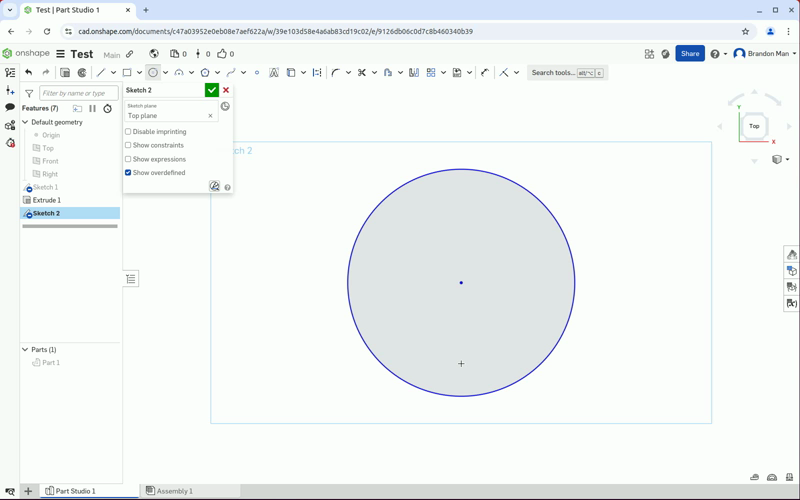
key_up(shift)
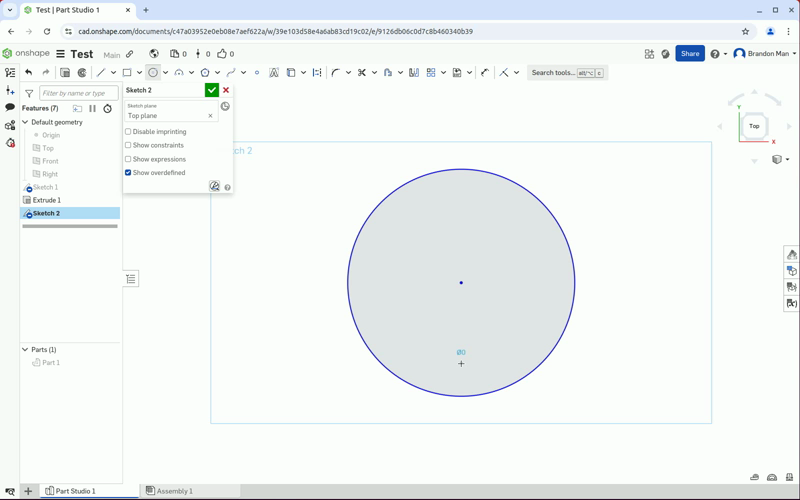
mouse_move(468, 363)
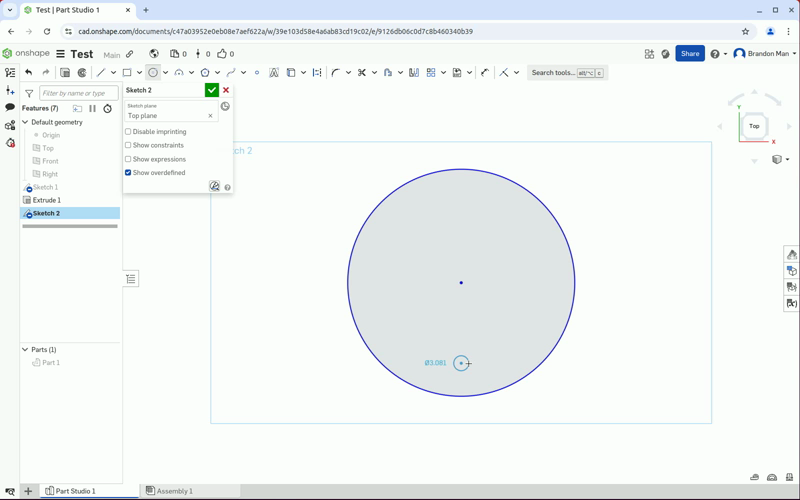
click(468, 363)
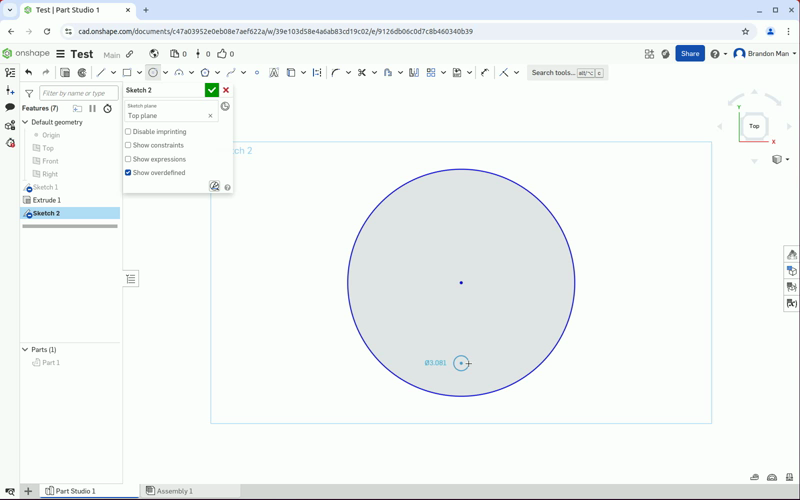
key(esc)
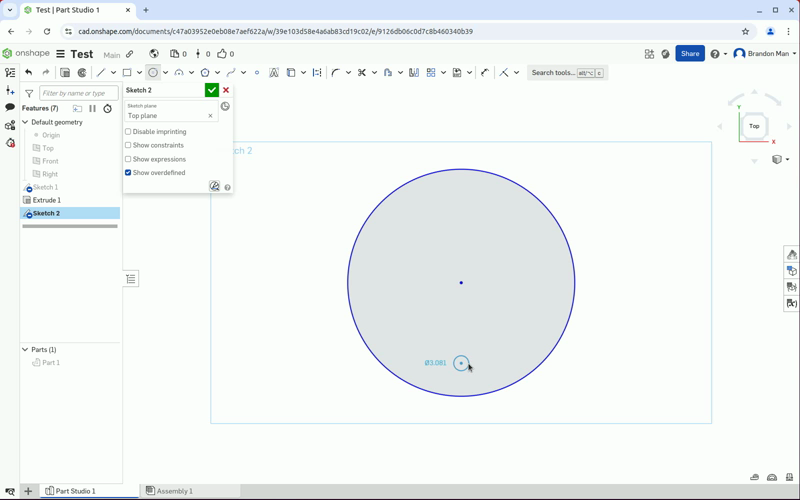
mouse_move(424, 321)
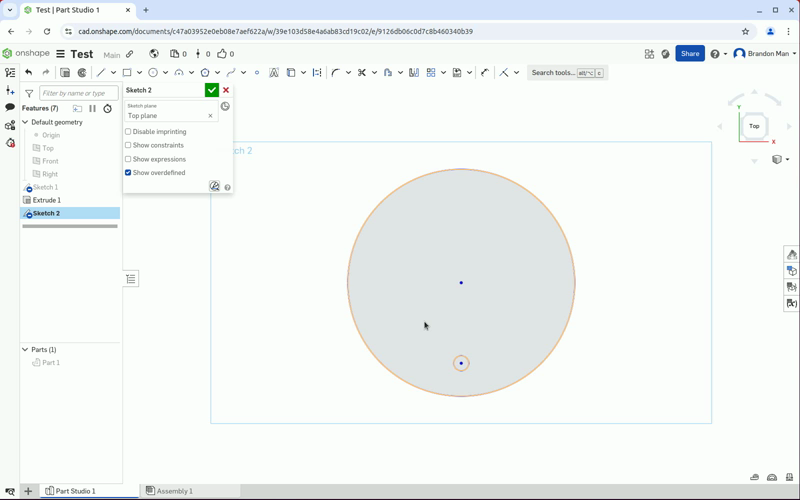
click(424, 321)
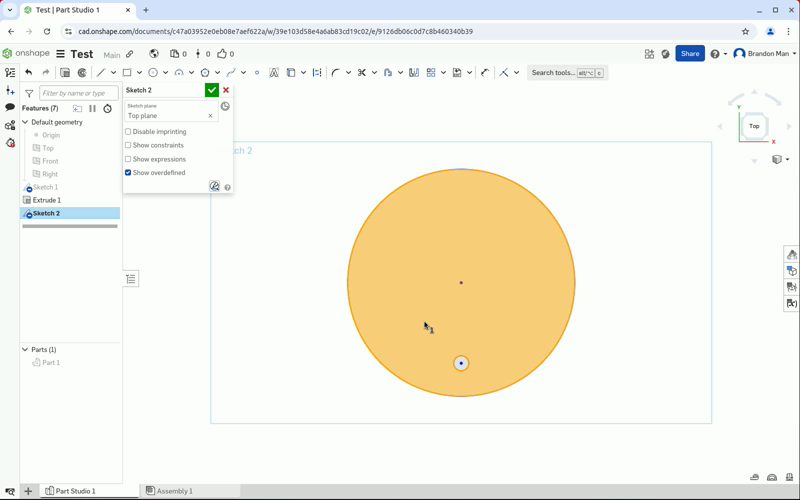
mouse_move(73, 352)
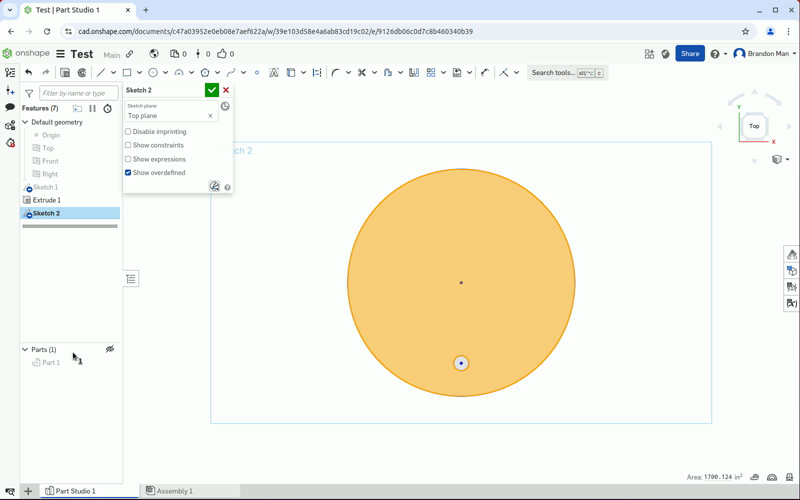
key(shift+y)
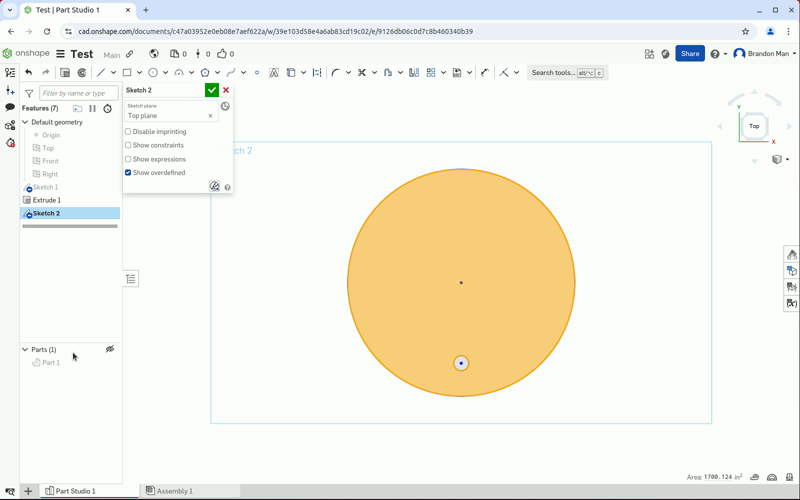
key(shift+e)
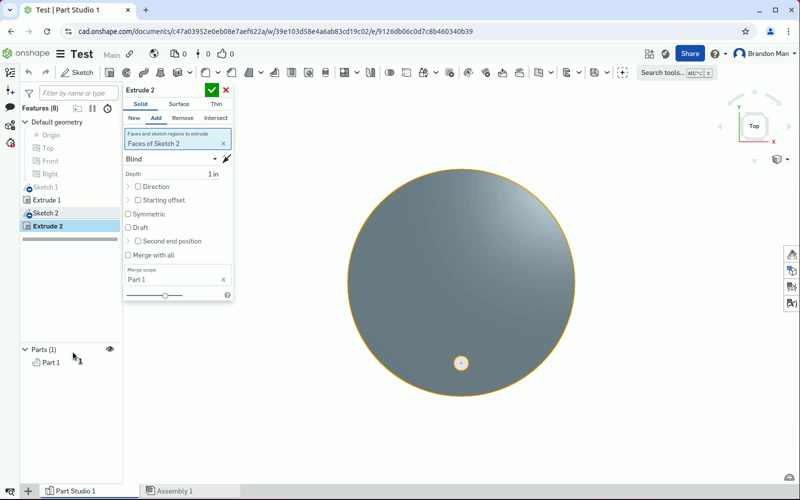
mouse_move(143, 106)
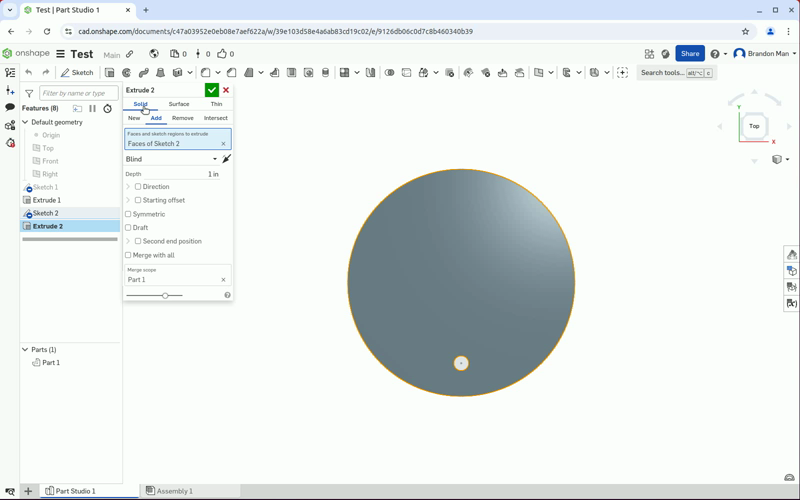
click(143, 106)
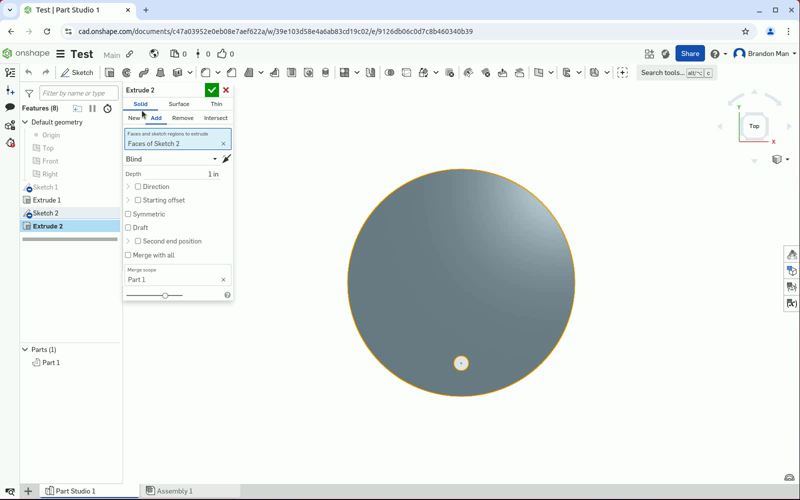
mouse_move(137, 120)
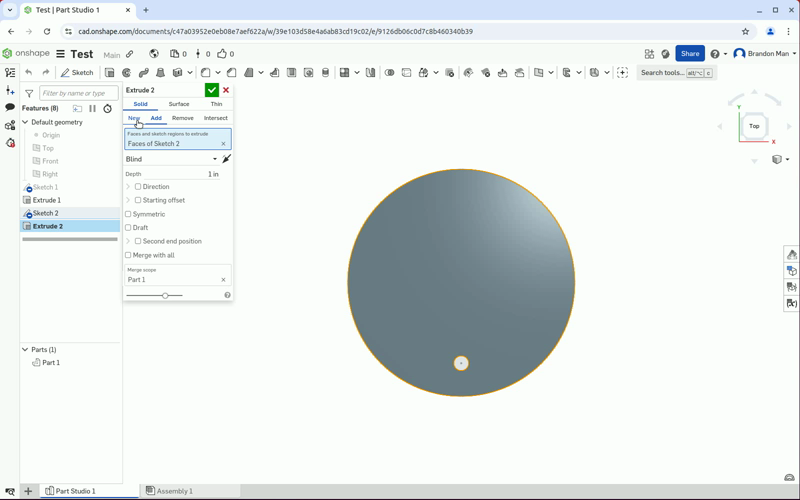
click(137, 120)
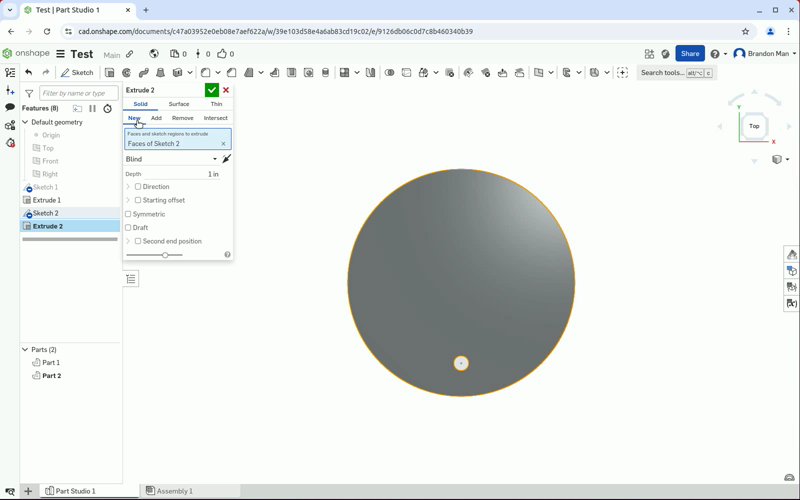
key(tab, 4)
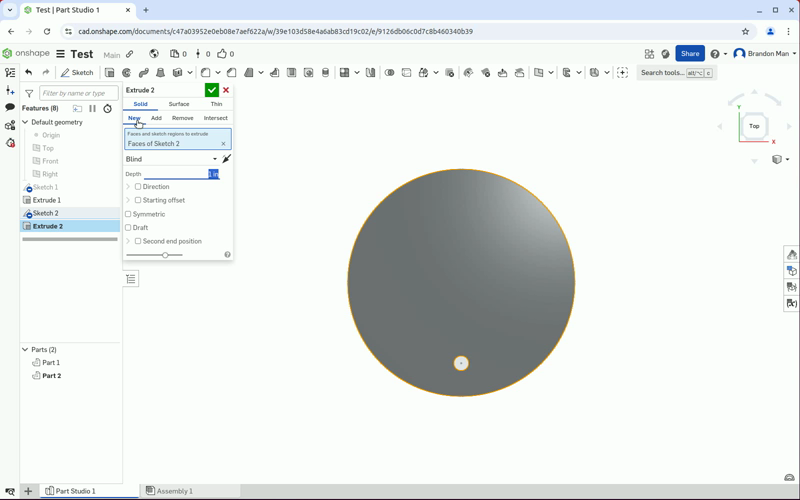
text(0.722)
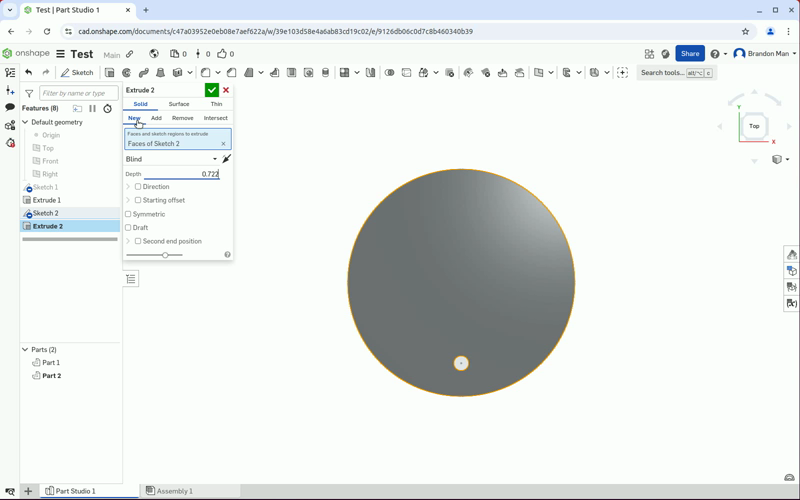
key(enter)
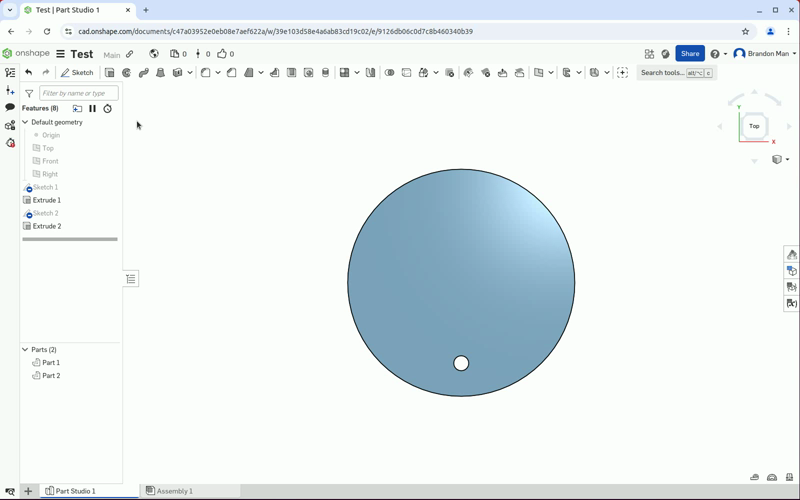
key(shift+h)
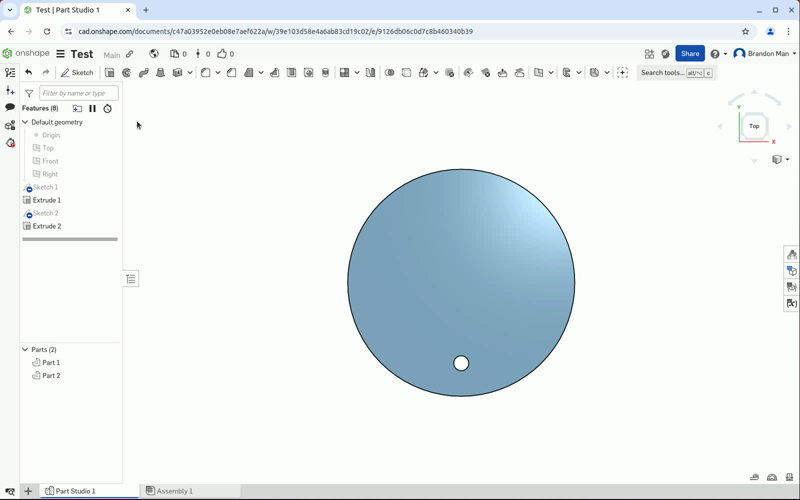
key(shift+h)
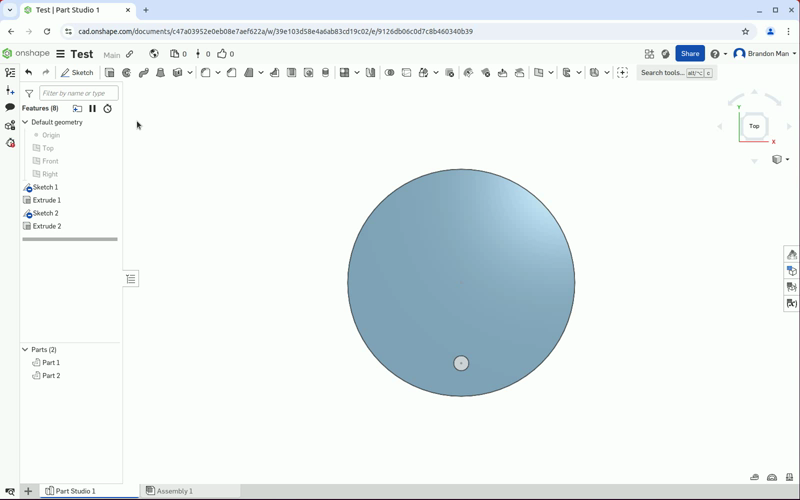
key(shift+7)
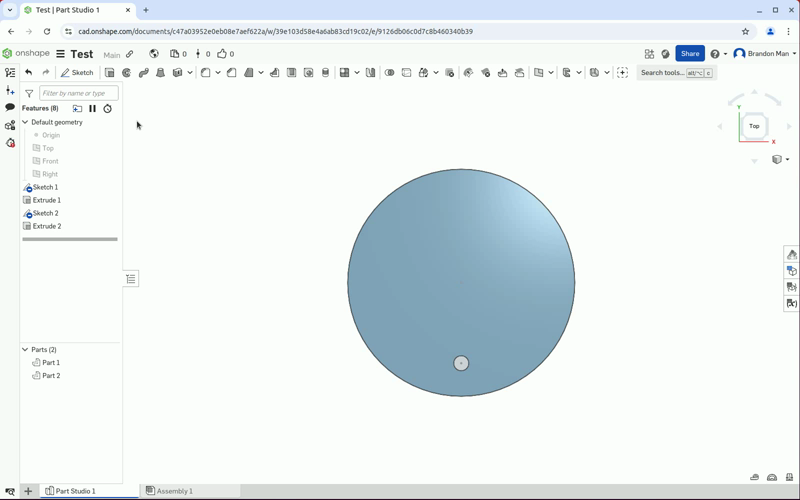
key(up, 3)
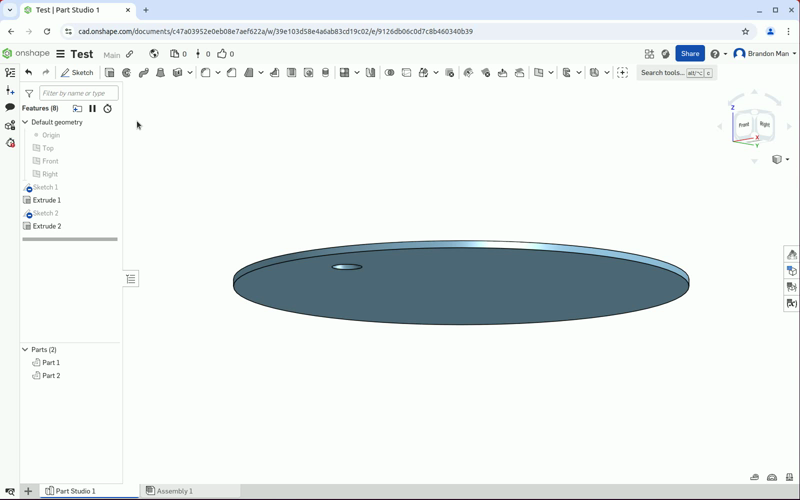
key(left, 3)
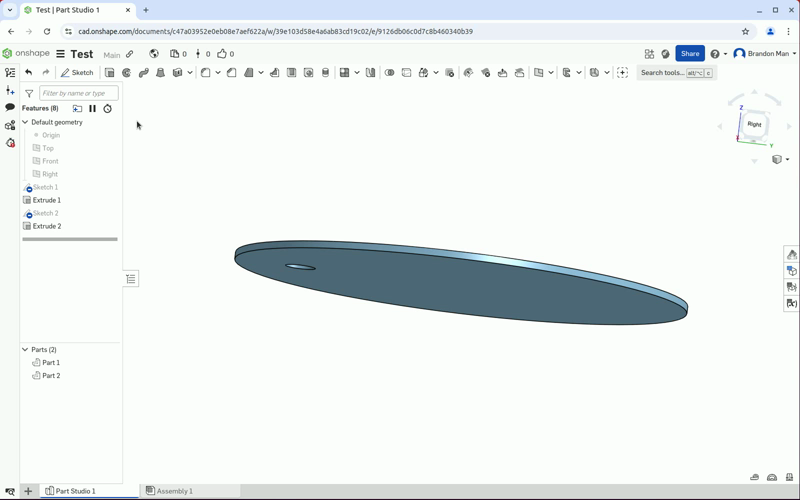
key(right, 3)
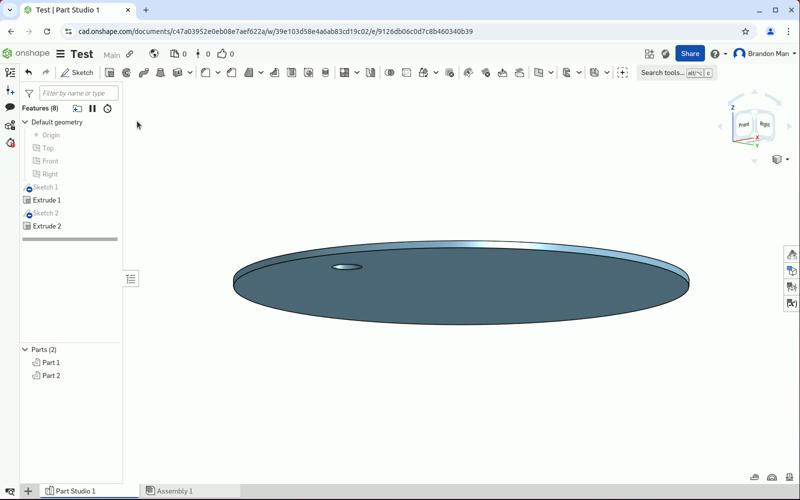
key(down, 3)
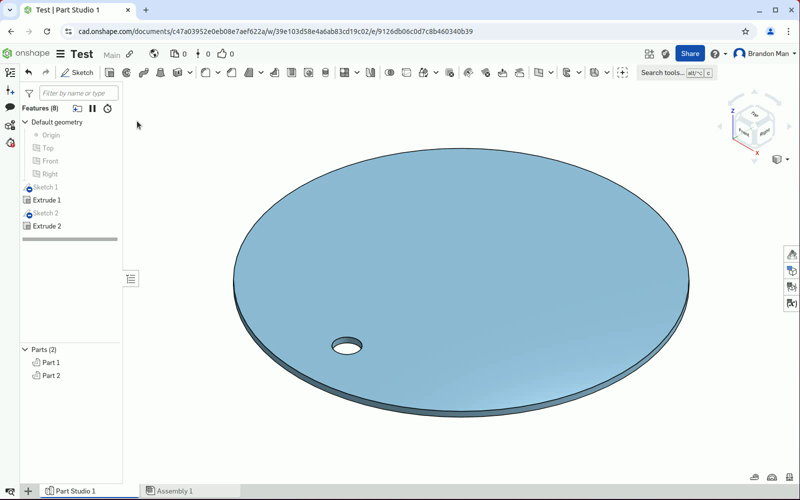
mouse_move(73, 189)
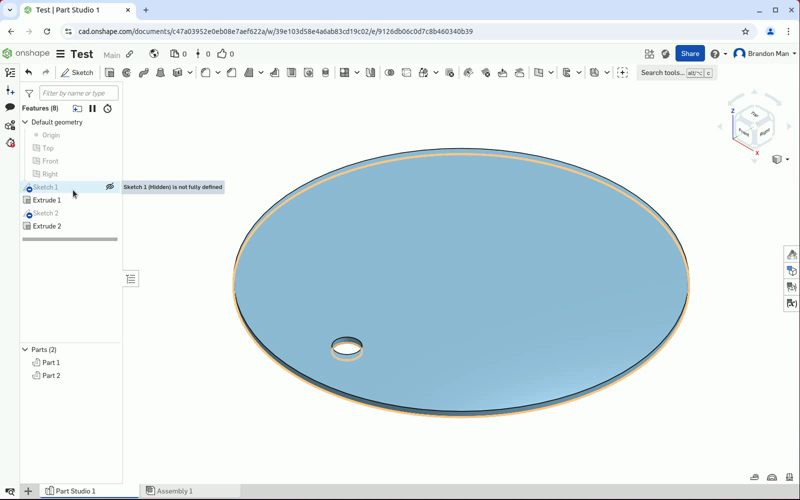
click(73, 189)